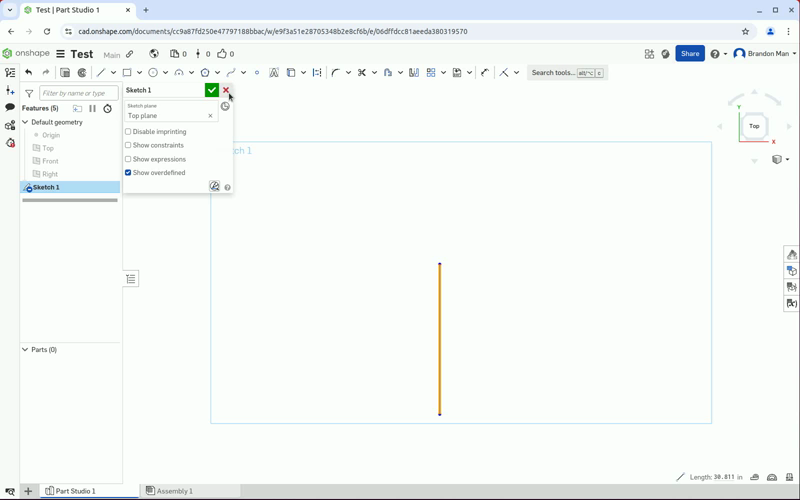
key(shift+h)
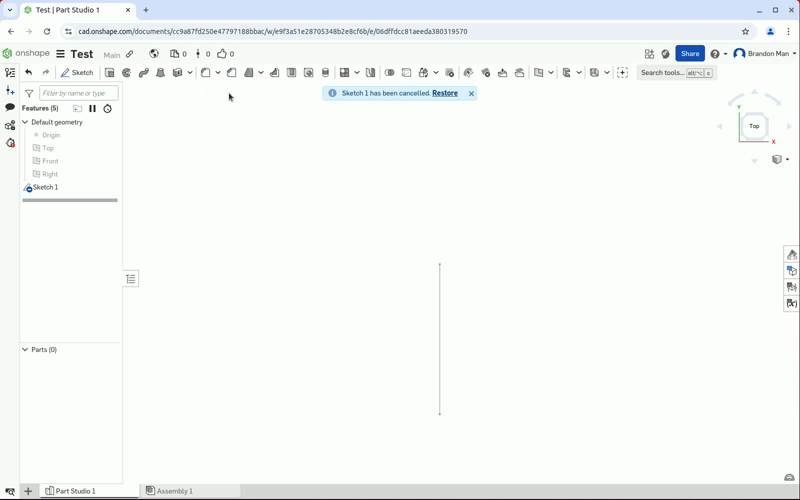
key(shift+s)
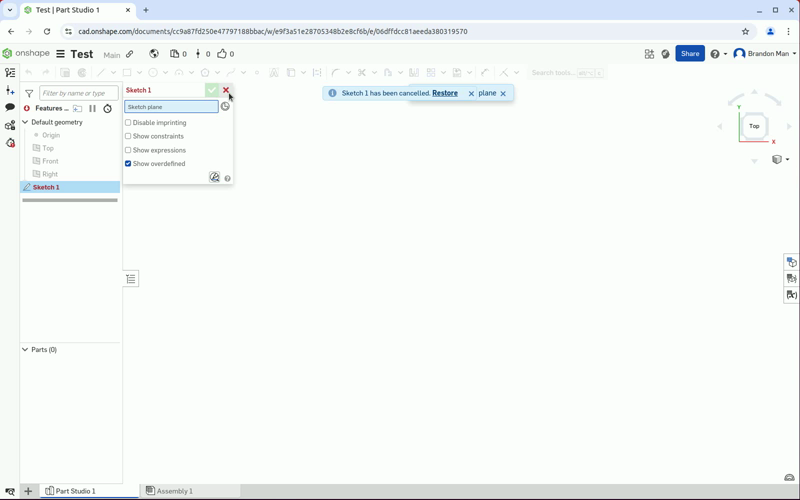
mouse_move(73, 150)
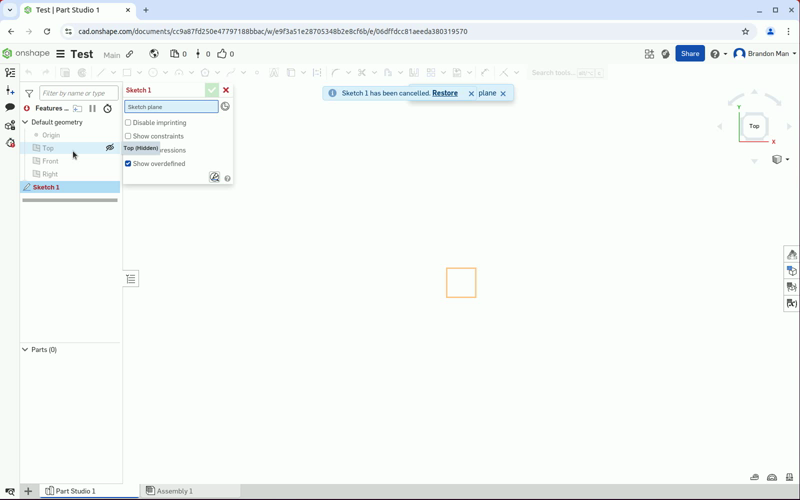
click(73, 150)
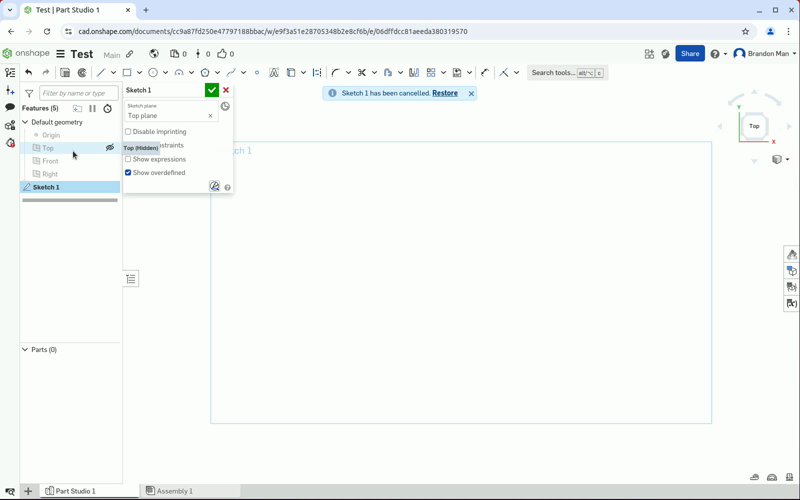
mouse_move(73, 352)
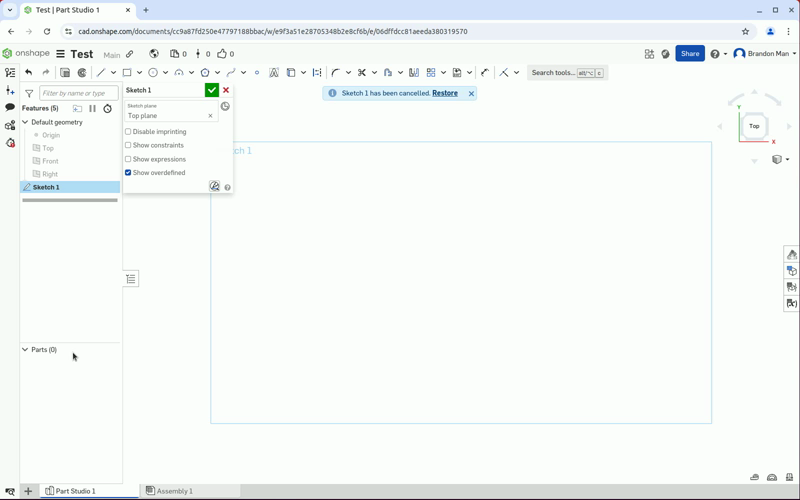
key(y)
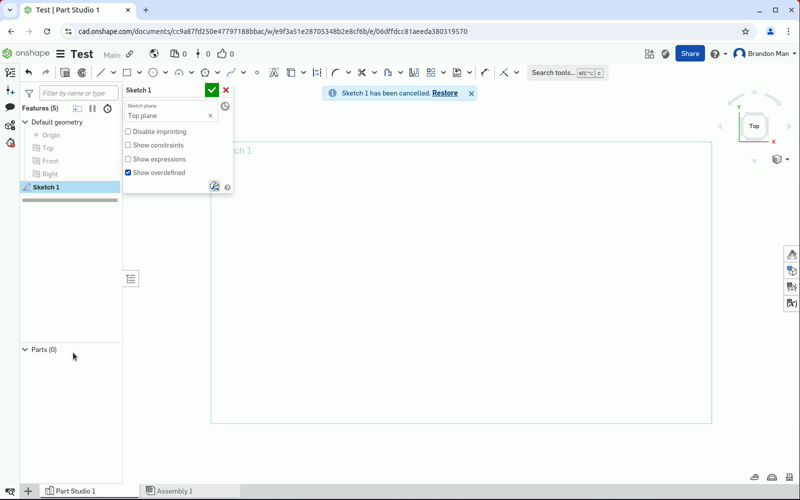
key(c)
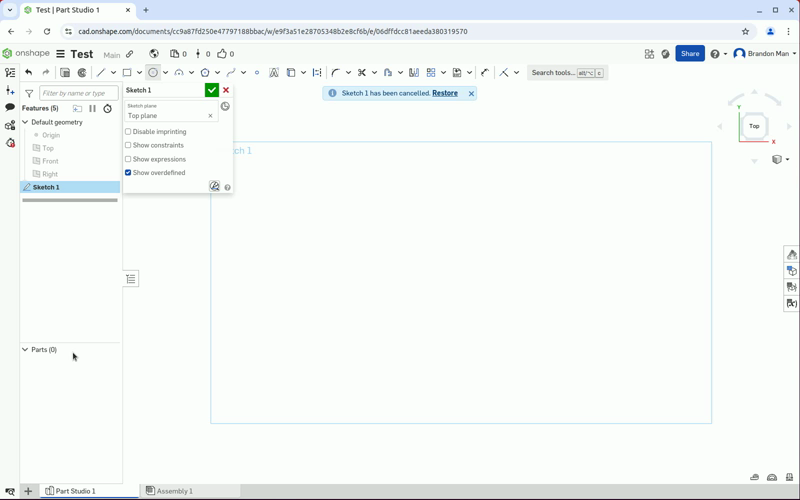
key_down(shift)
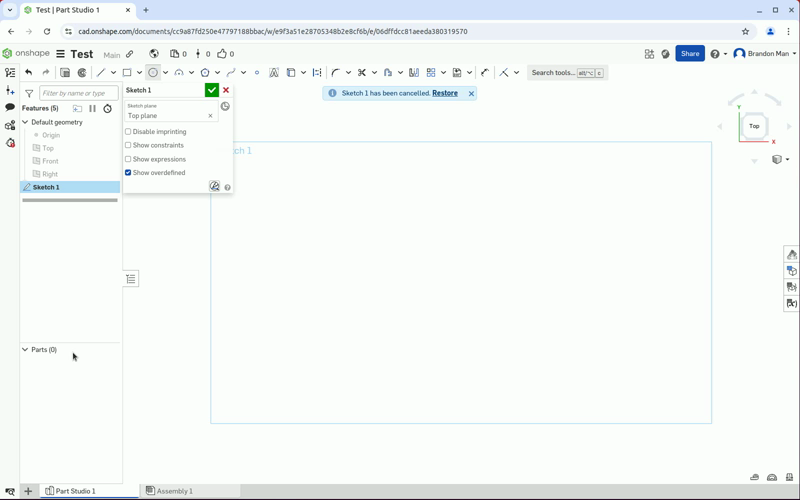
mouse_move(461, 282)
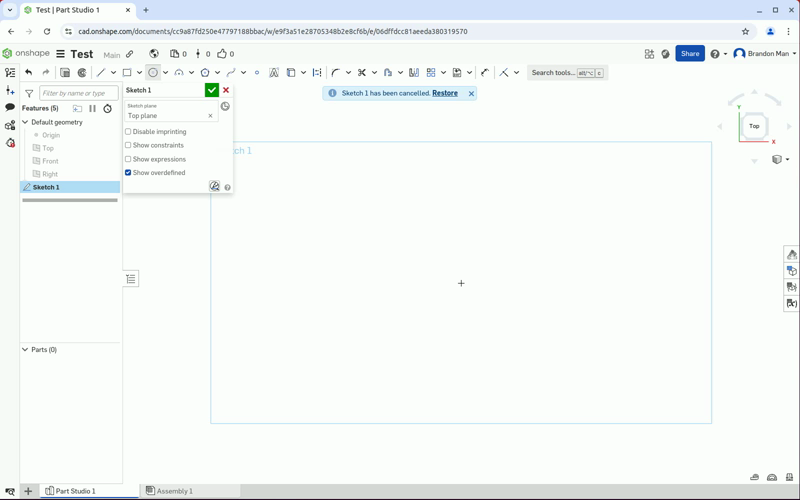
click(461, 282)
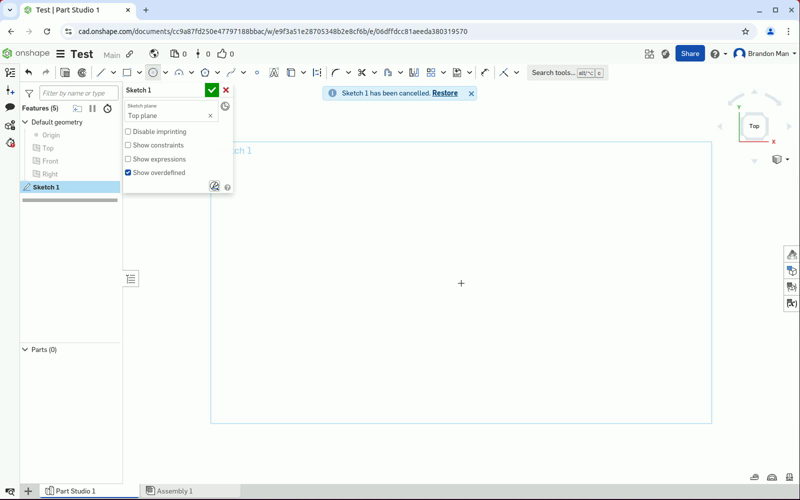
key_up(shift)
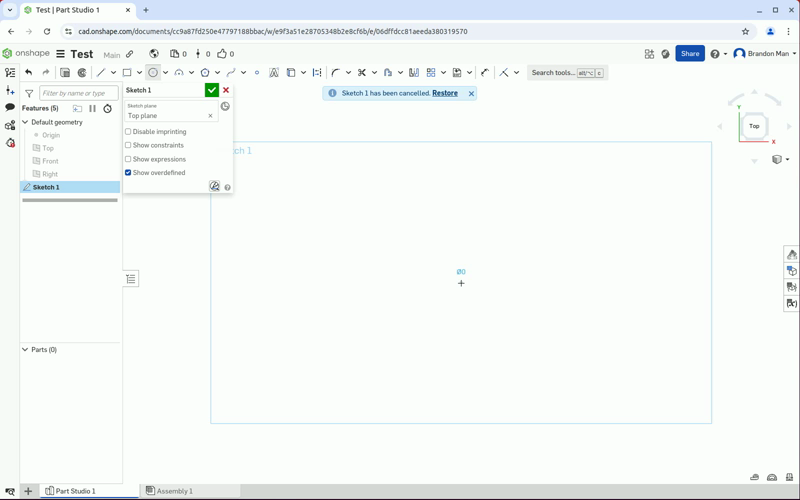
mouse_move(574, 282)
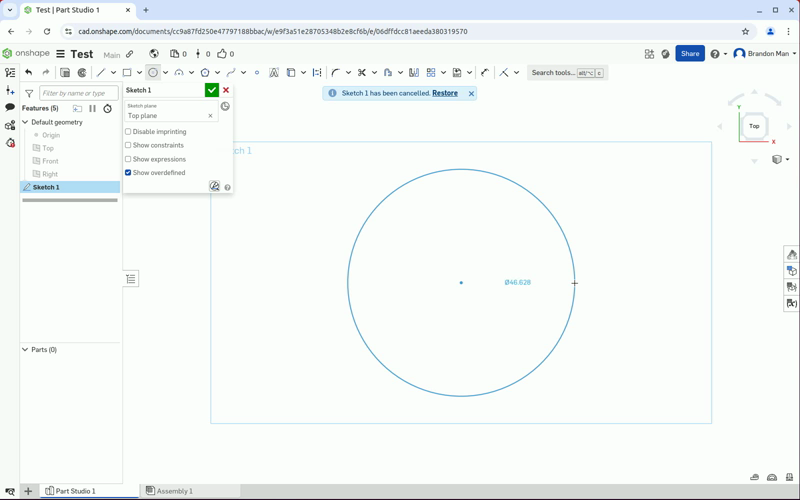
click(574, 282)
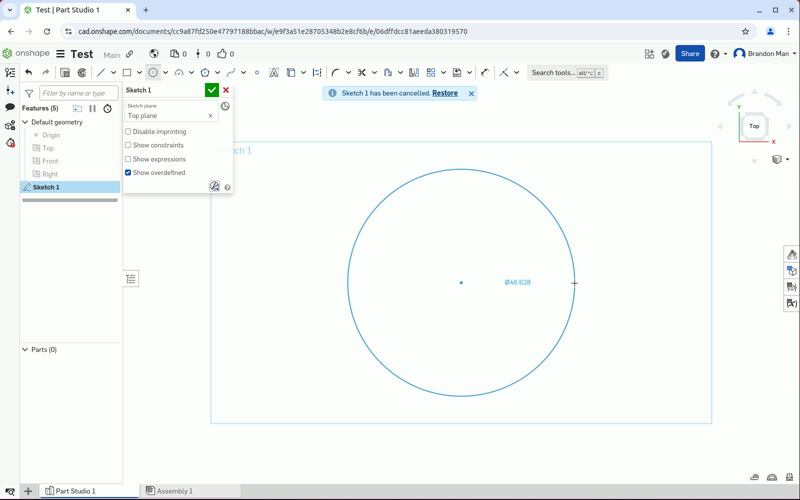
key(esc)
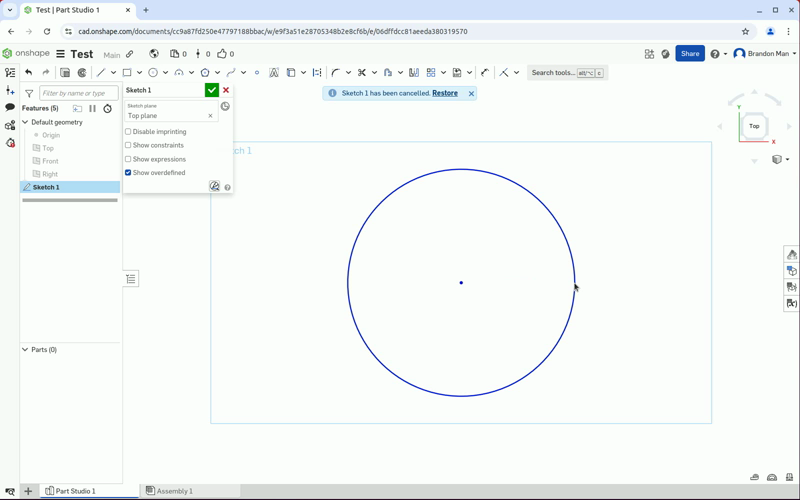
mouse_move(398, 336)
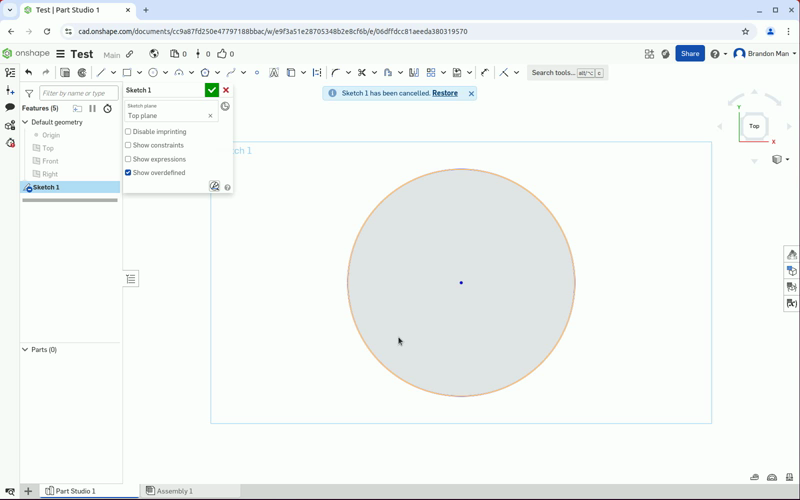
click(398, 336)
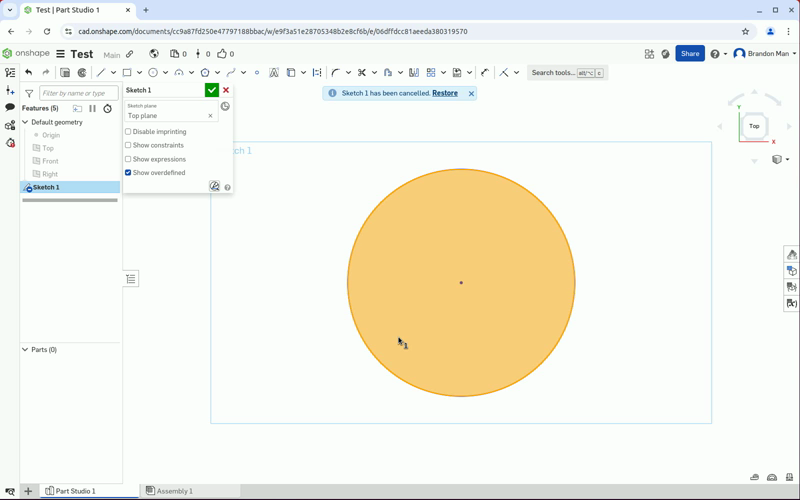
mouse_move(73, 352)
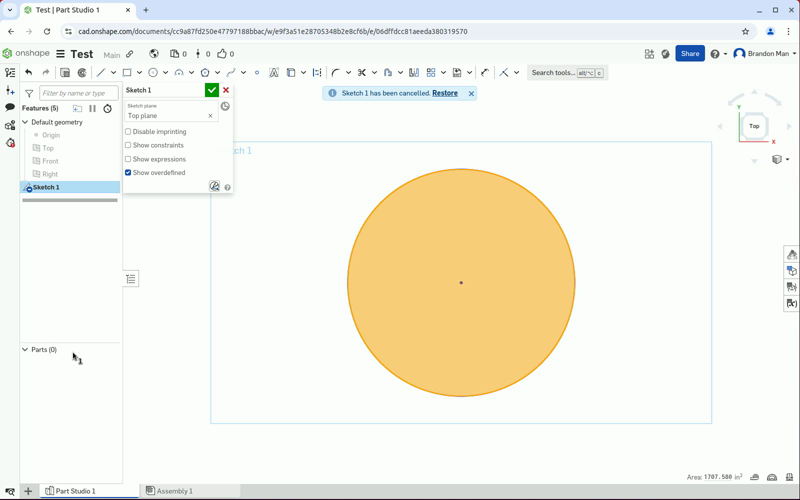
key(shift+y)
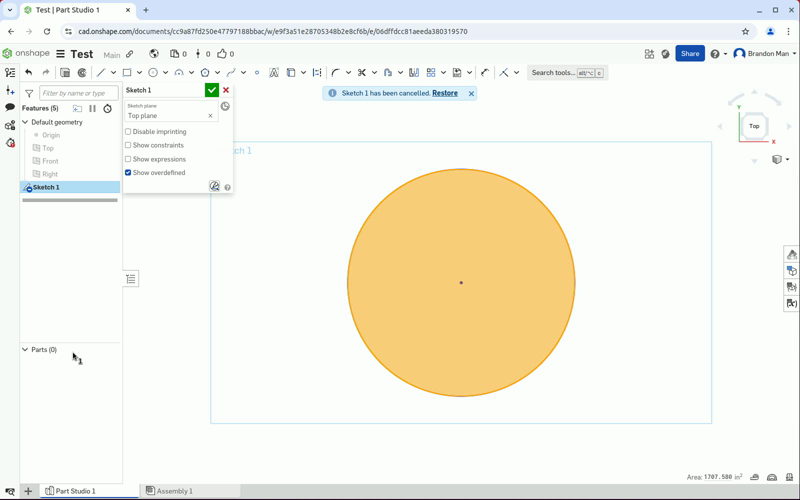
key(shift+e)
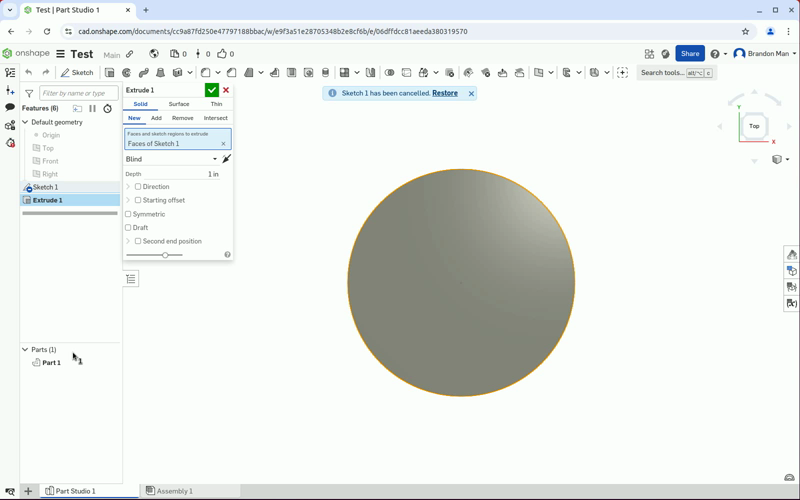
mouse_move(143, 106)
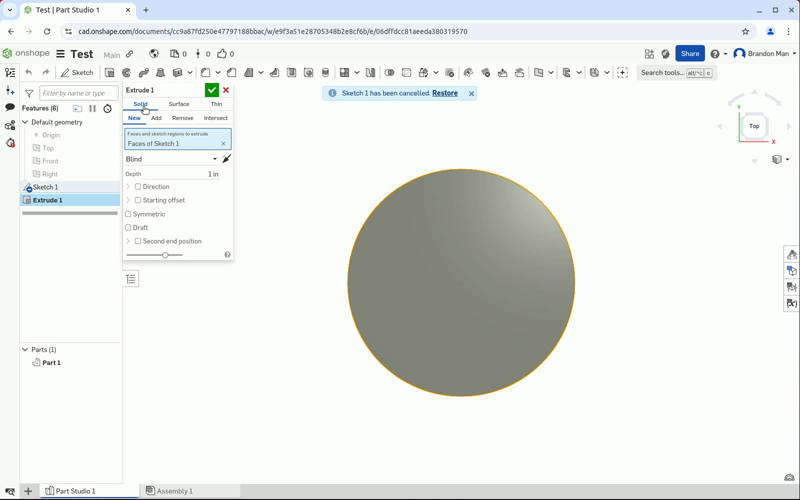
click(143, 106)
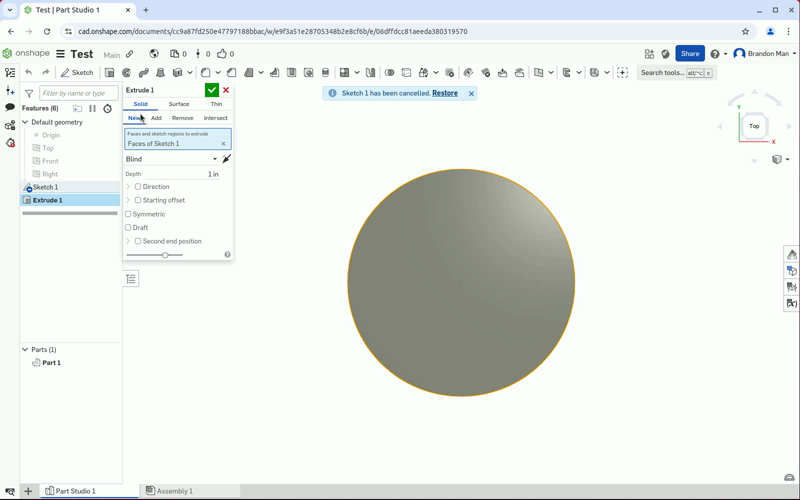
mouse_move(137, 120)
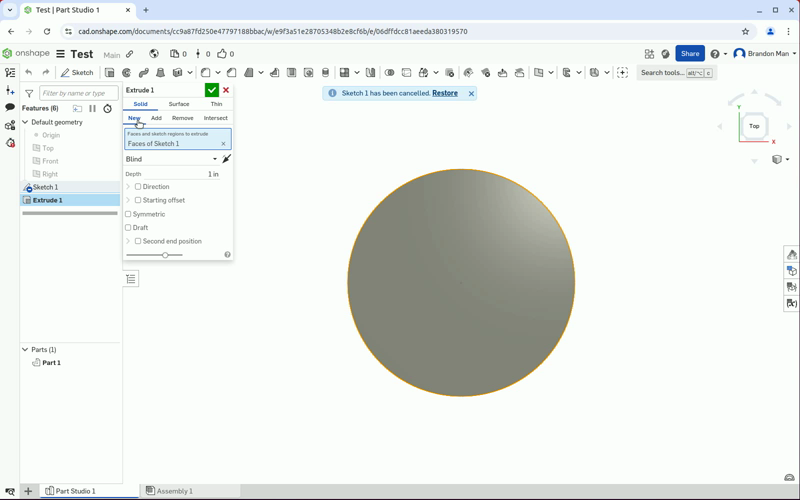
click(137, 120)
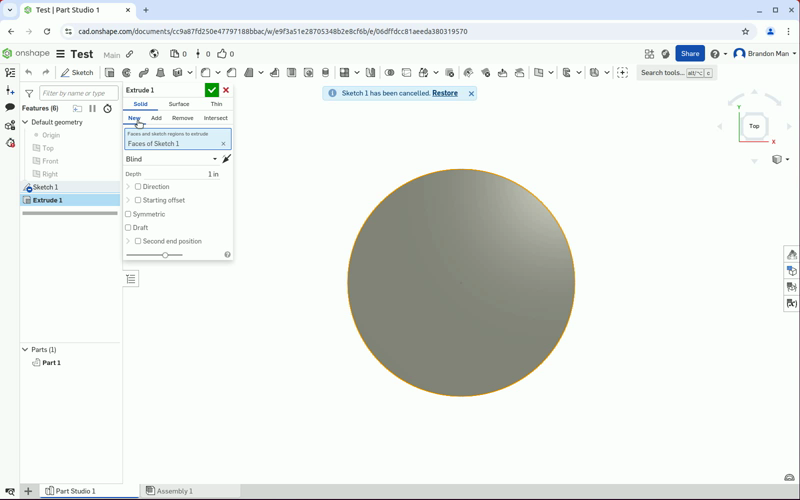
key(tab, 4)
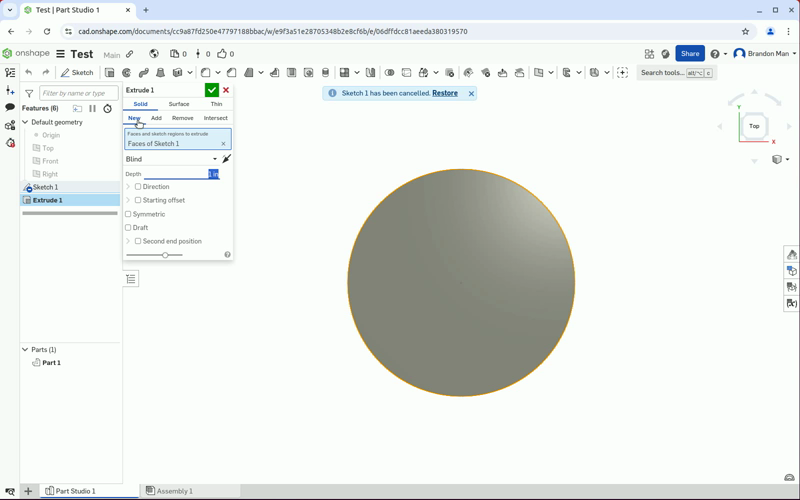
text(16.609)
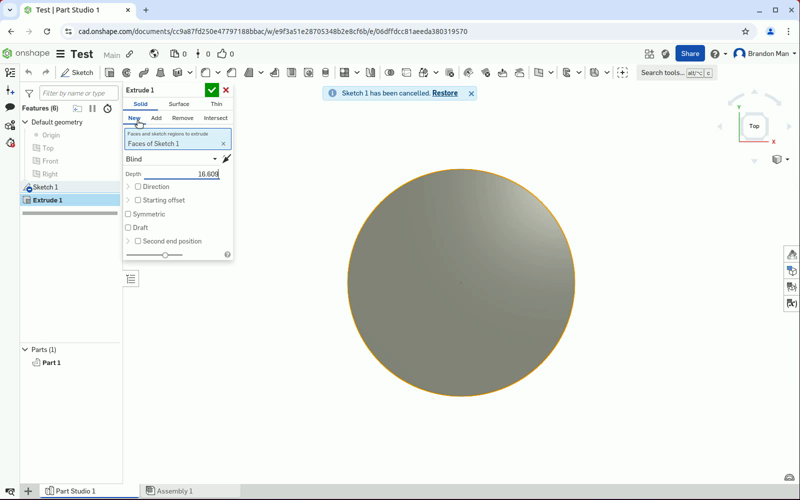
key(enter)
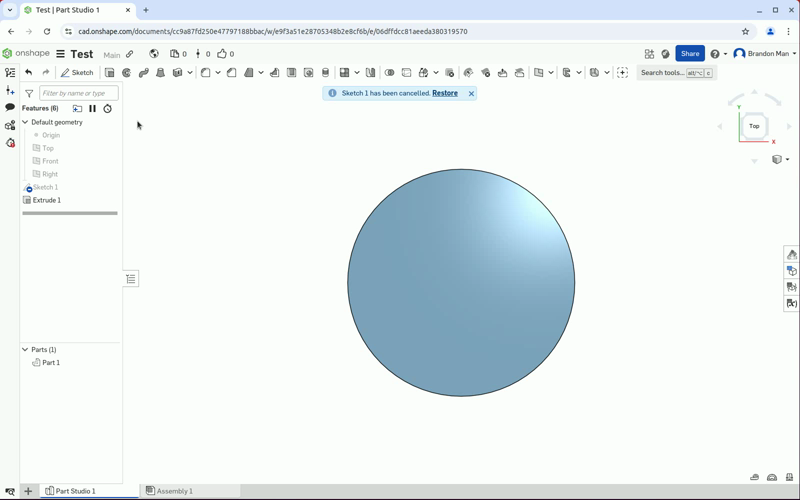
key(shift+h)
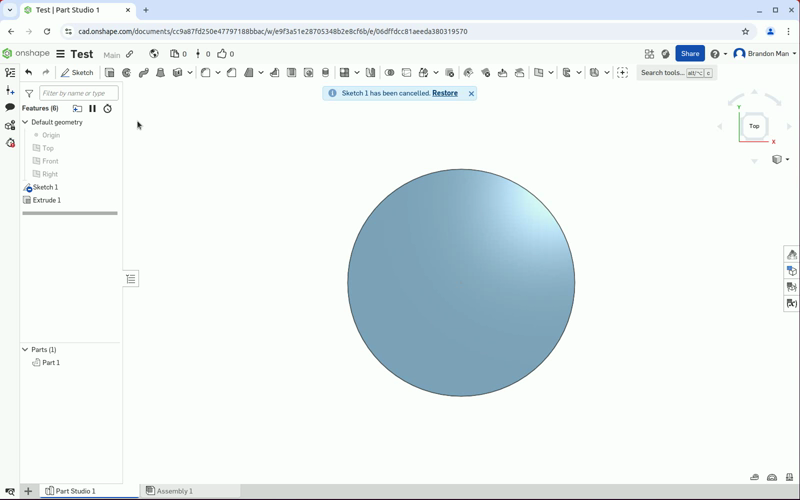
key(shift+h)
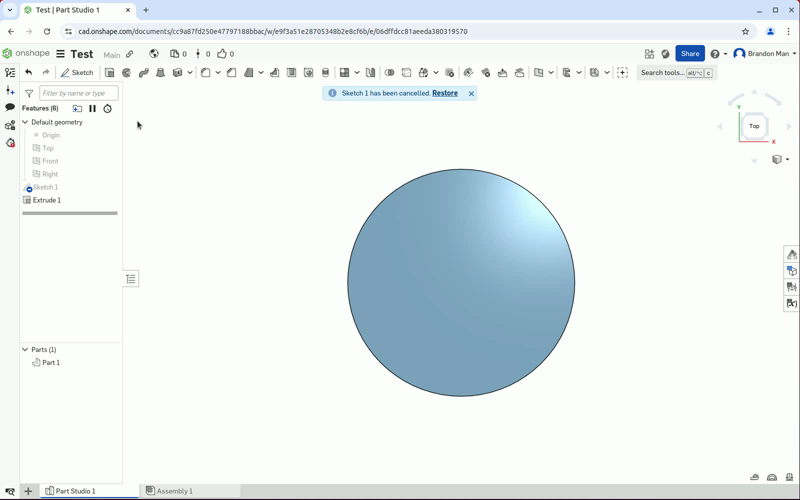
mouse_move(73, 189)
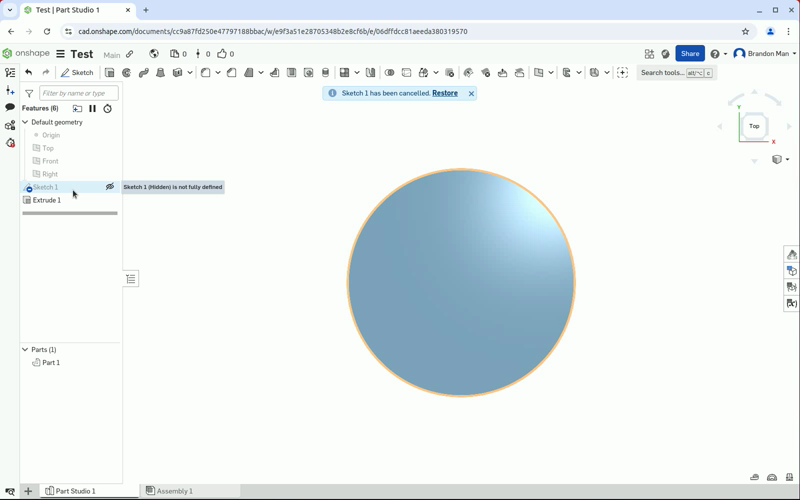
click(73, 189)
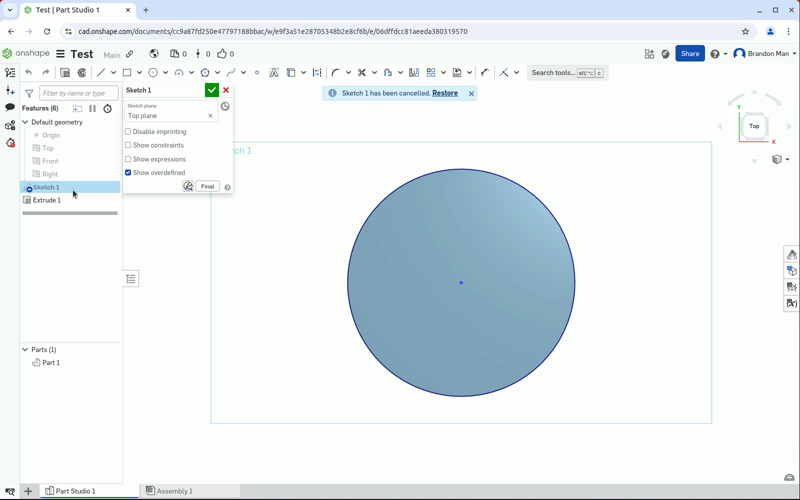
mouse_move(229, 92)
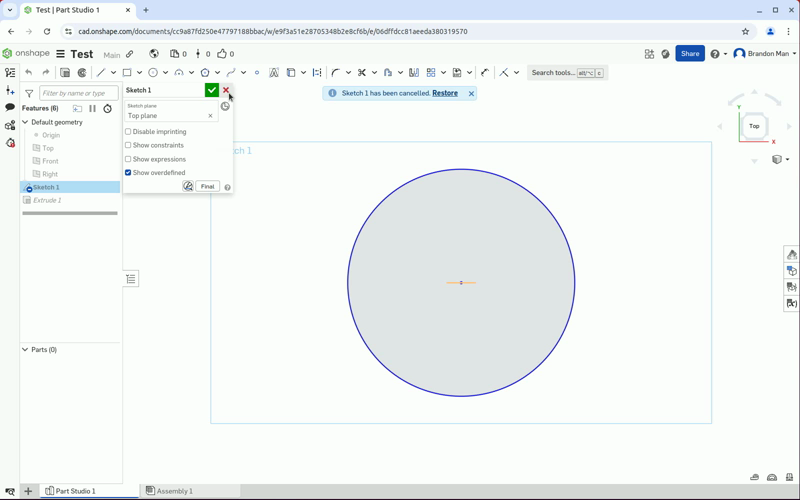
click(229, 92)
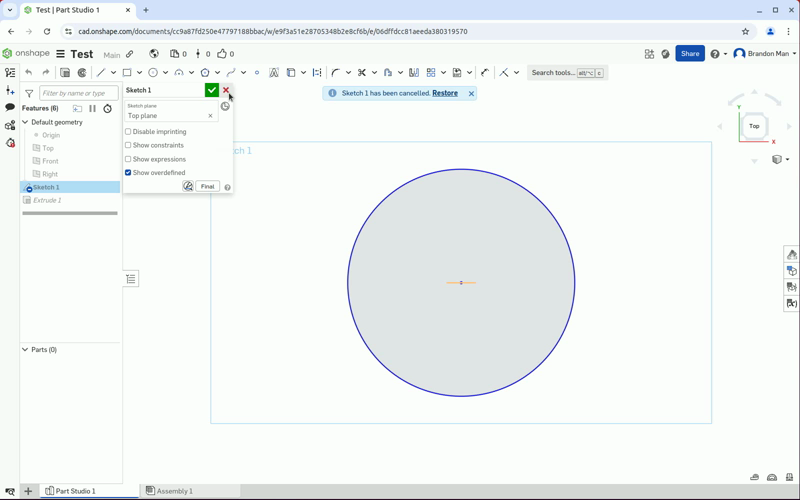
key(shift+s)
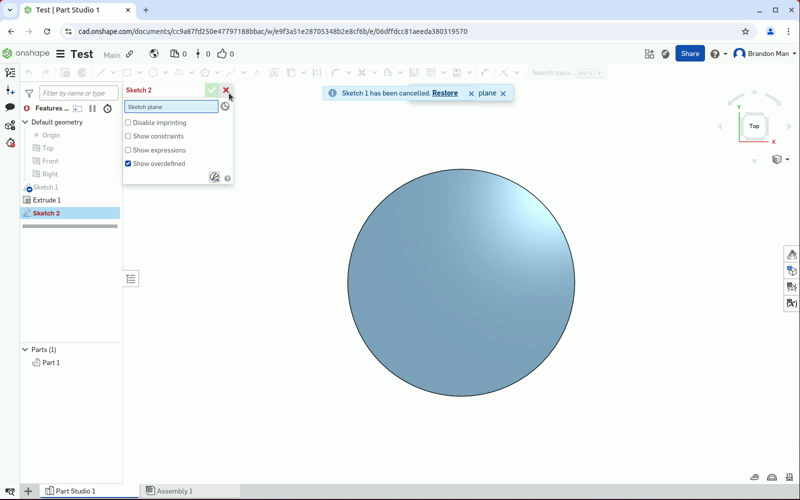
mouse_move(73, 150)
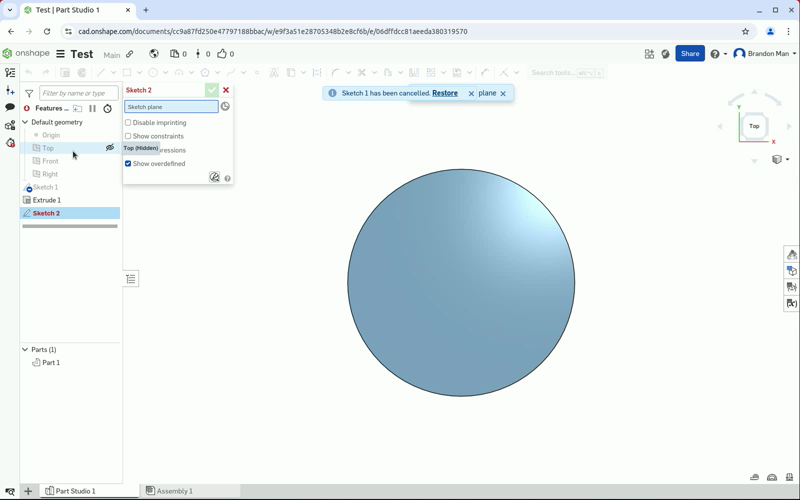
click(73, 150)
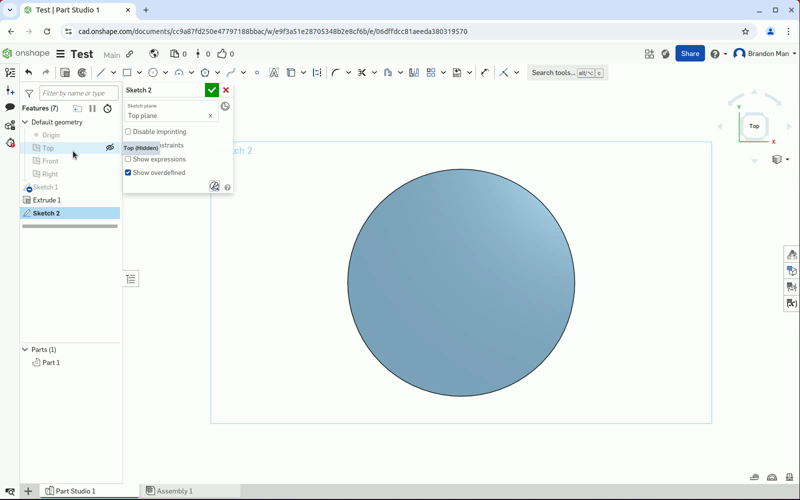
mouse_move(73, 352)
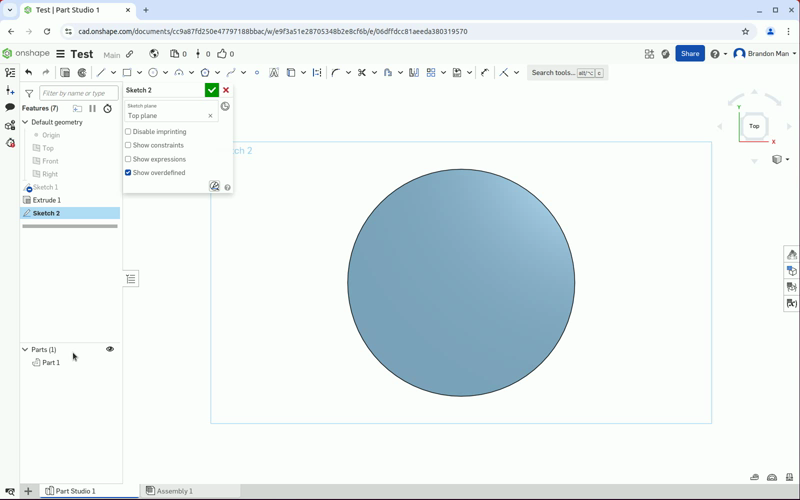
key(y)
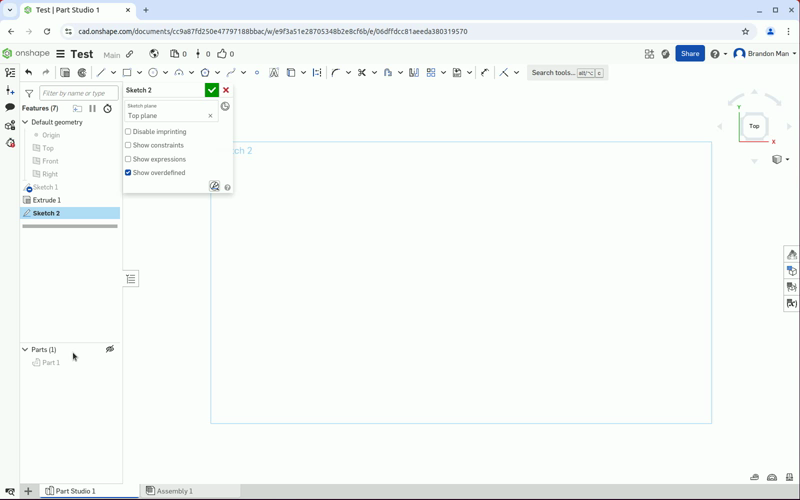
key(c)
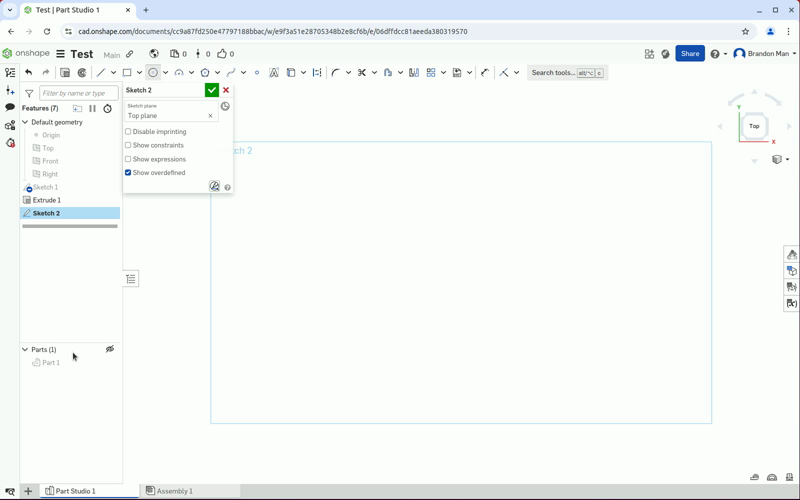
key_down(shift)
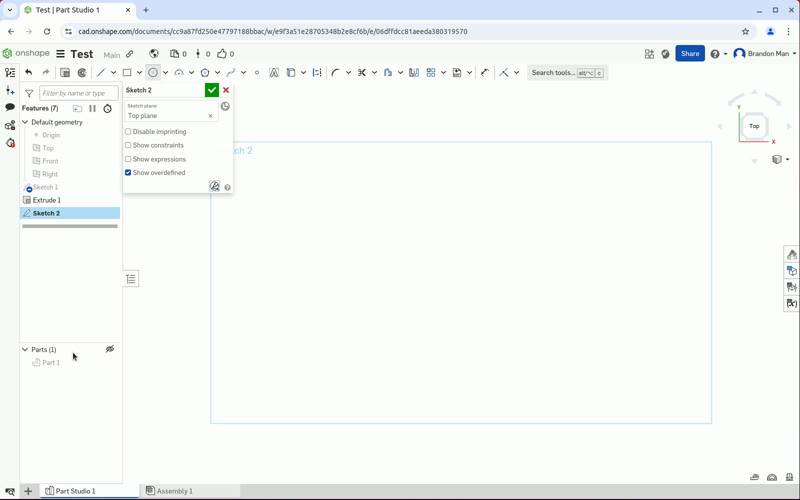
mouse_move(461, 282)
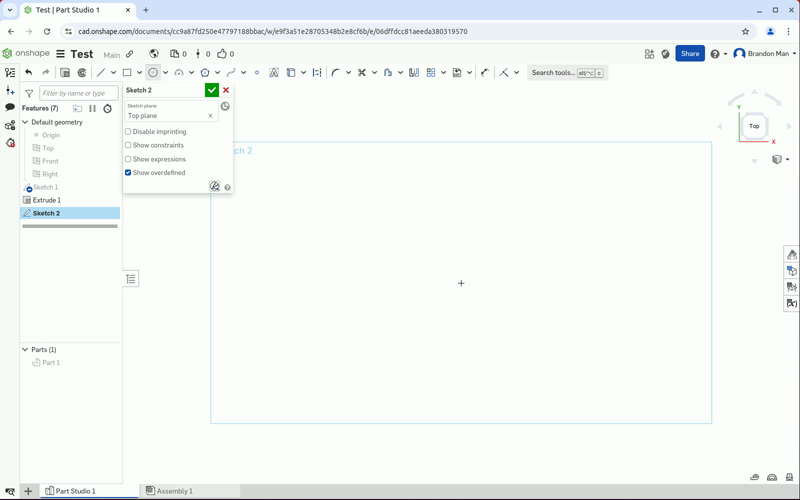
click(461, 282)
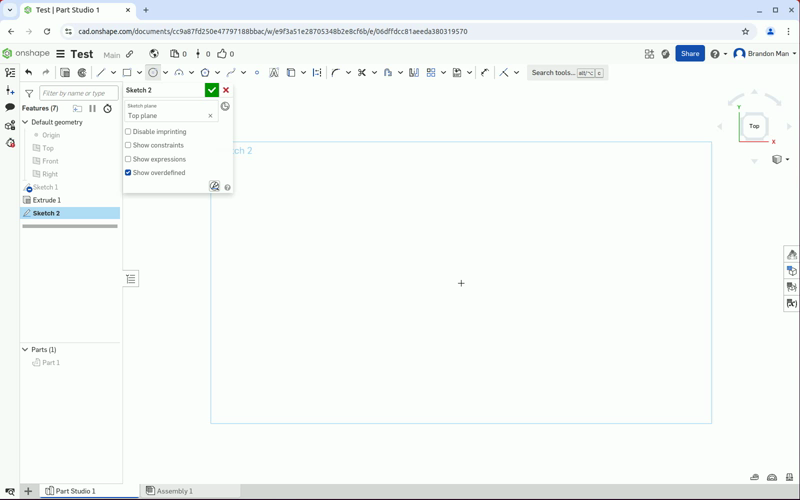
key_up(shift)
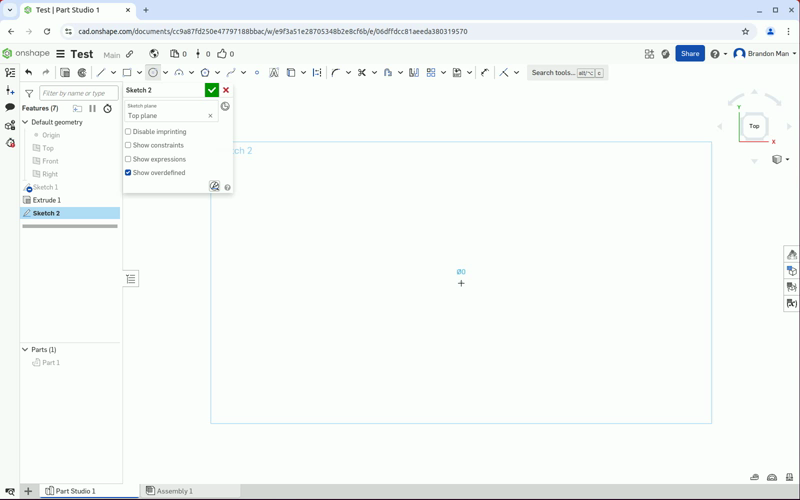
mouse_move(574, 282)
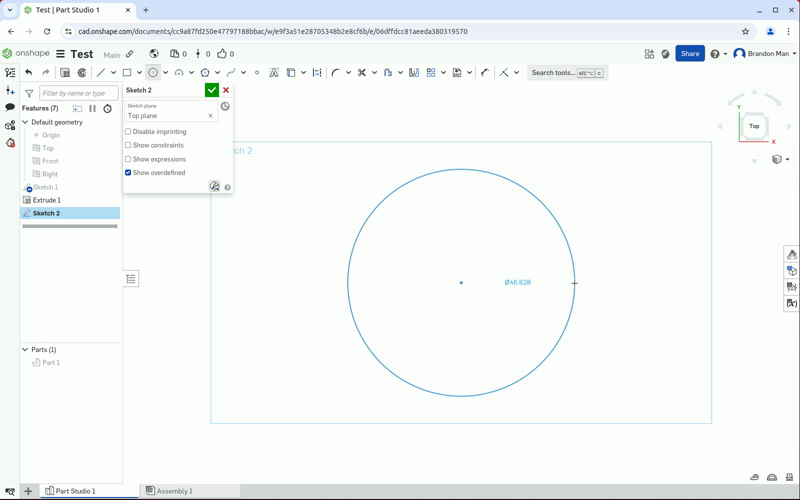
click(574, 282)
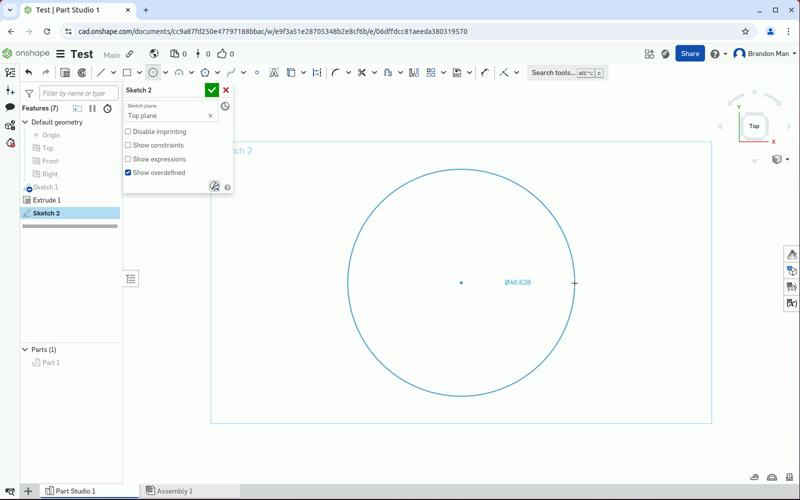
key(esc)
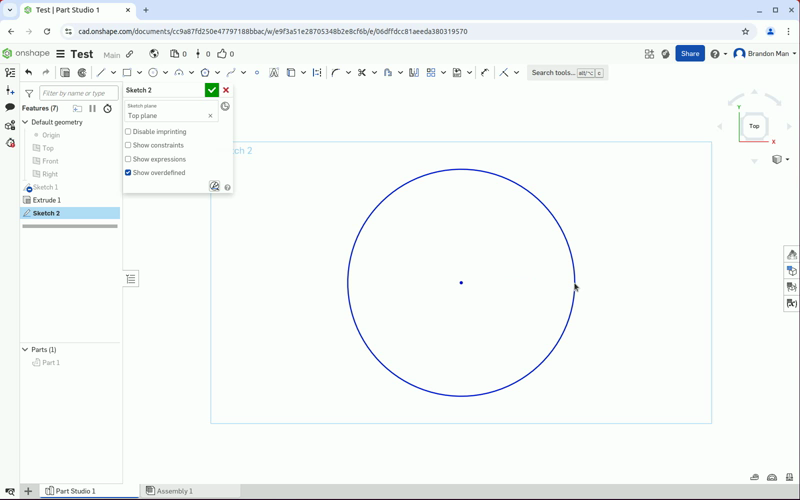
mouse_move(496, 231)
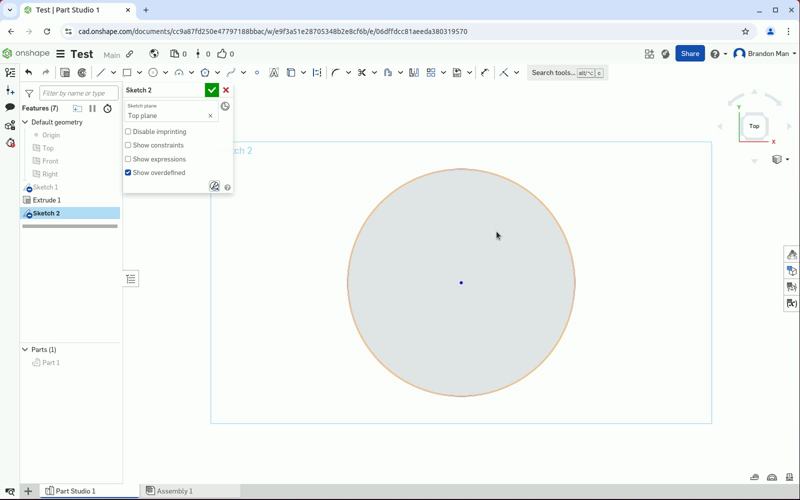
click(496, 231)
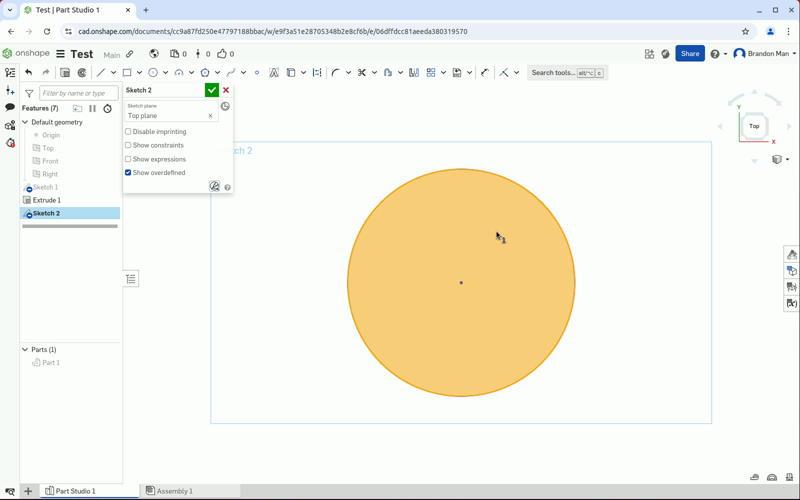
mouse_move(73, 352)
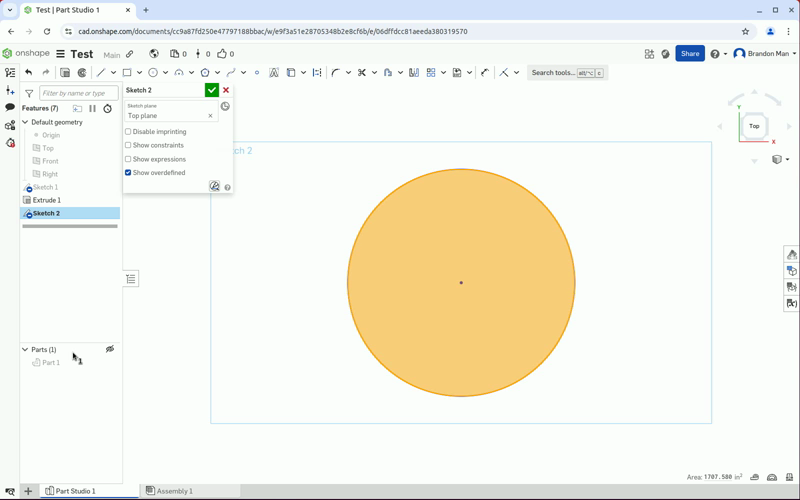
key(shift+y)
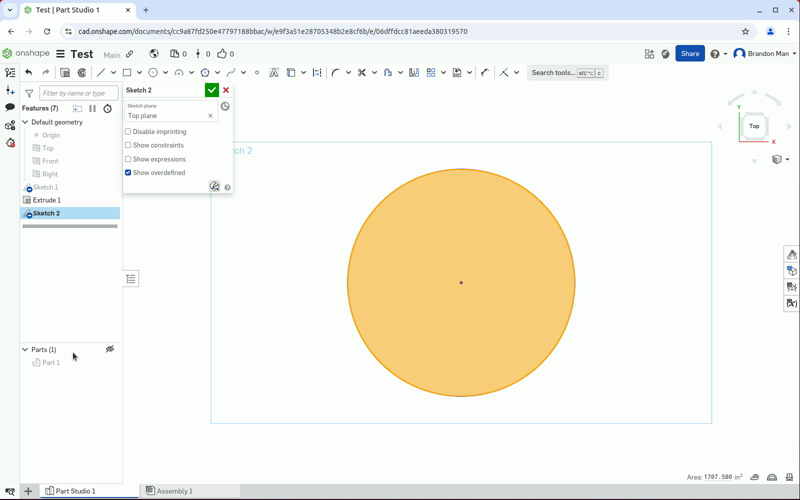
key(shift+e)
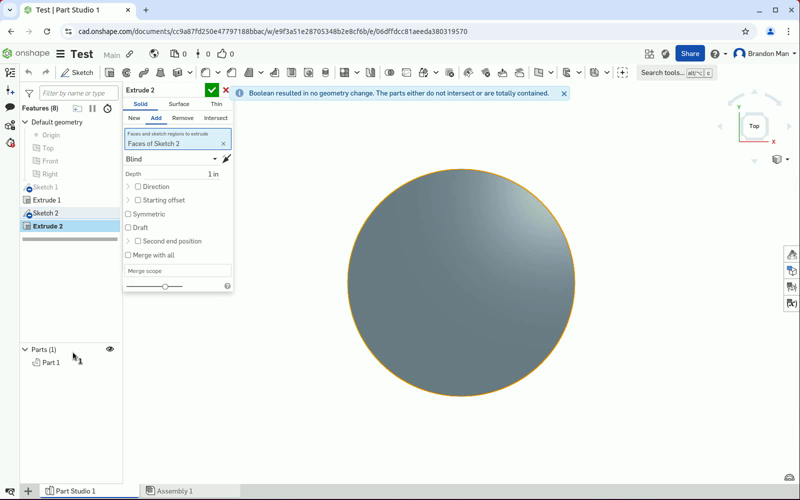
mouse_move(143, 106)
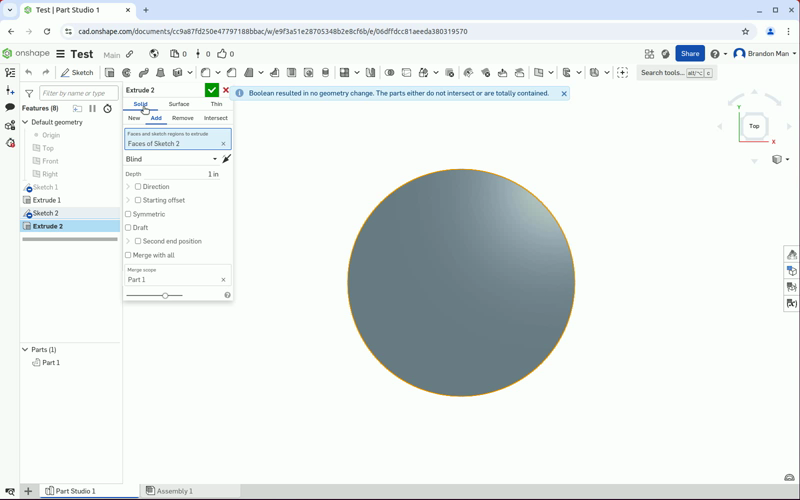
click(143, 106)
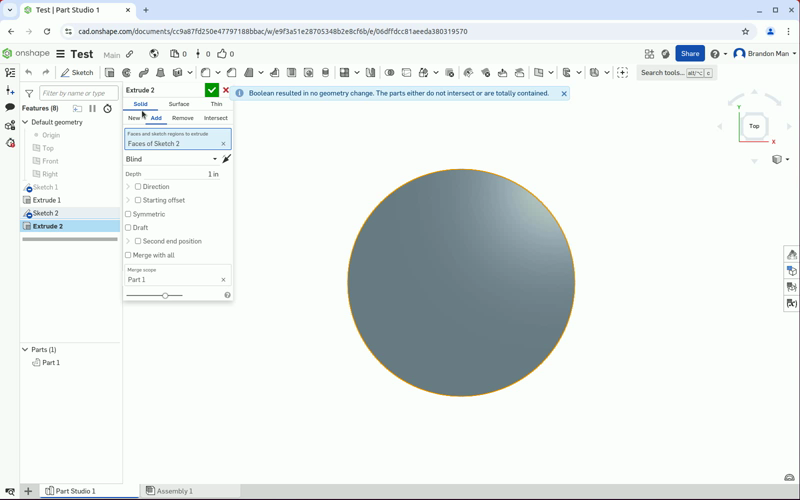
mouse_move(137, 120)
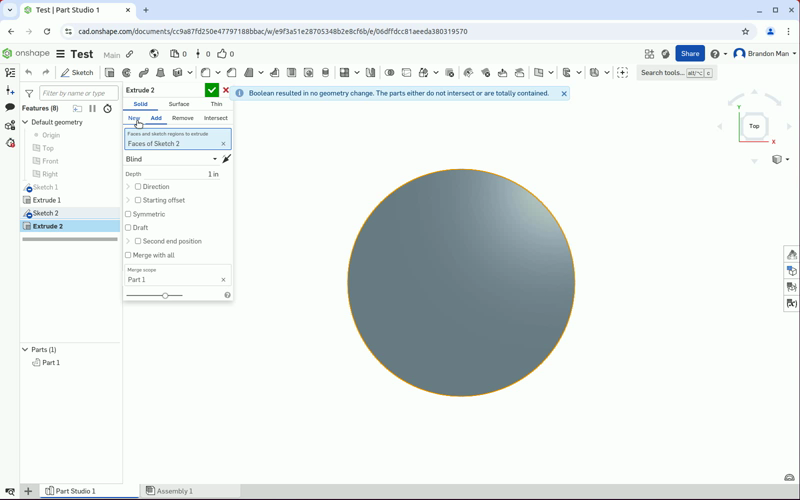
click(137, 120)
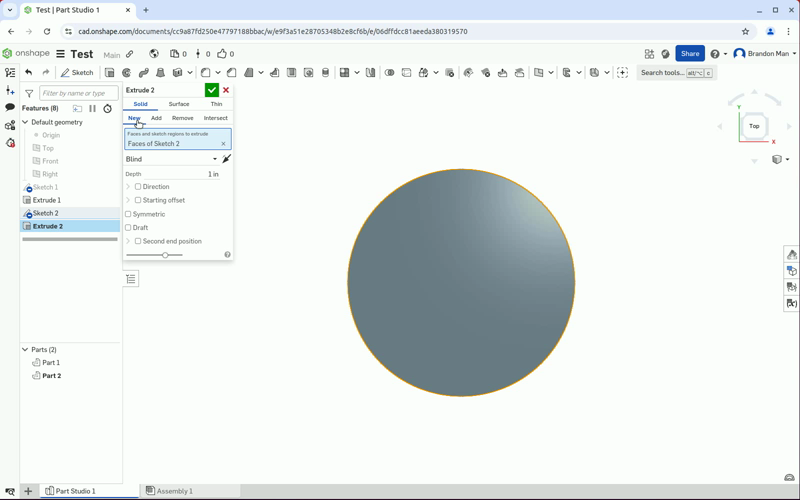
key(tab, 4)
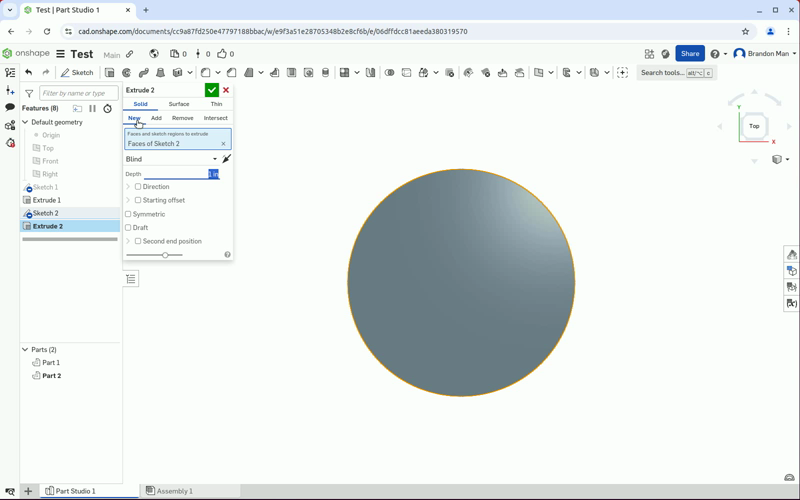
text(16.609)
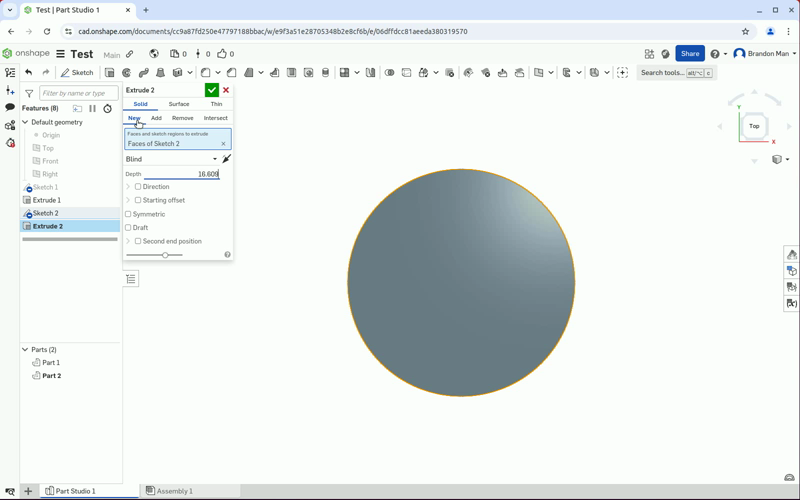
key(enter)
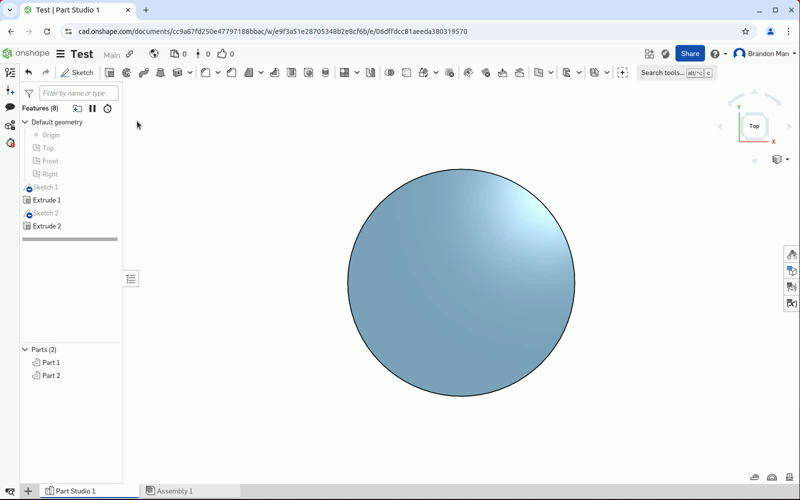
key(shift+h)
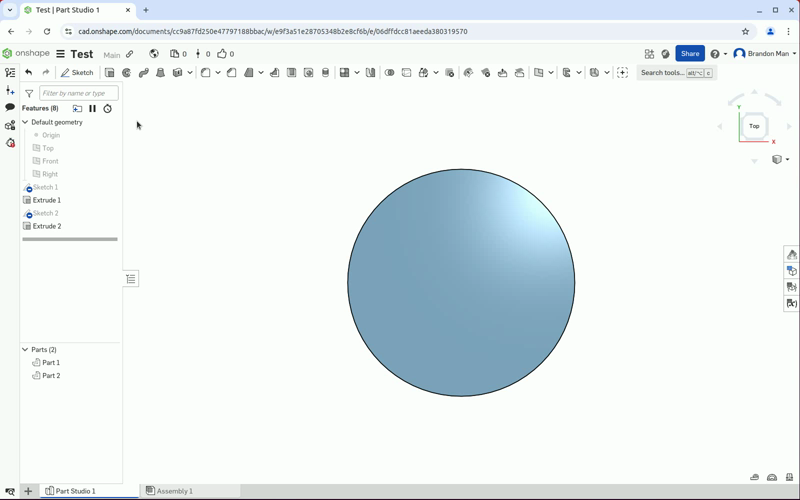
key(shift+h)
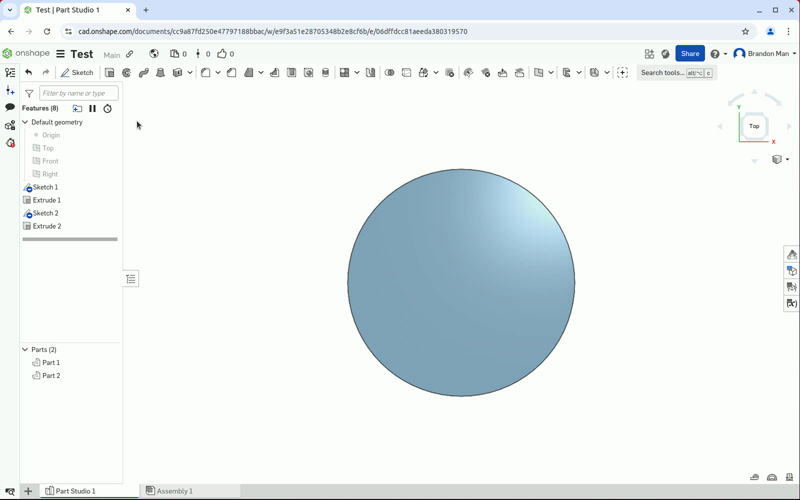
key(shift+7)
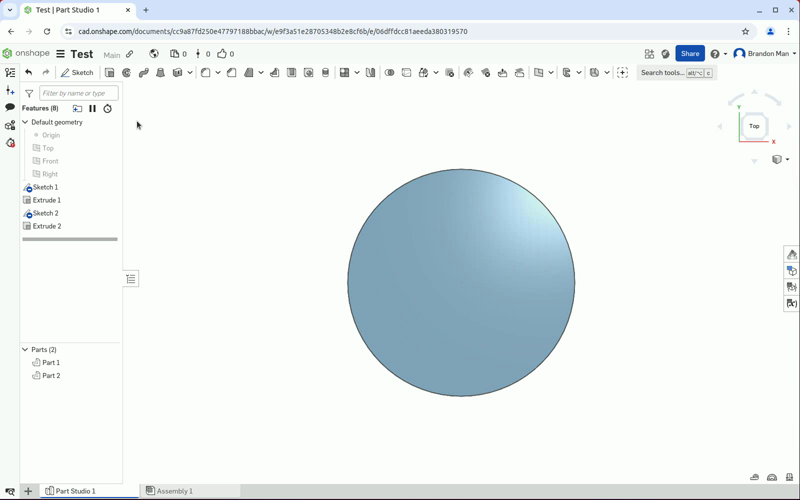
key(up, 3)
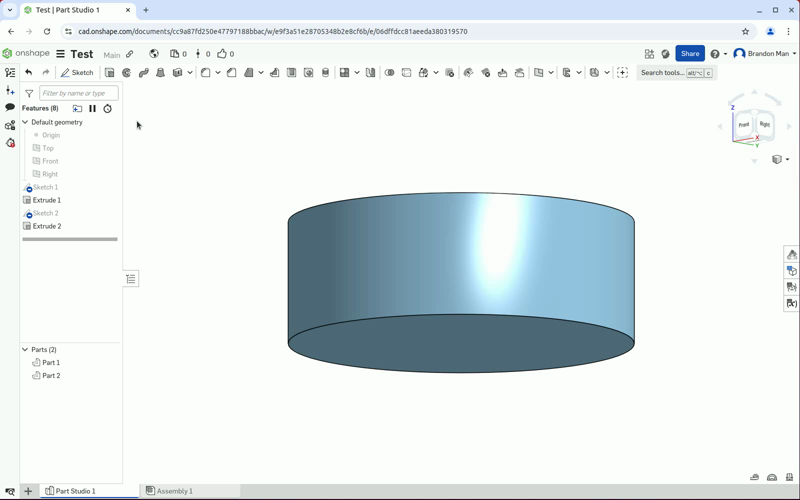
key(left, 3)
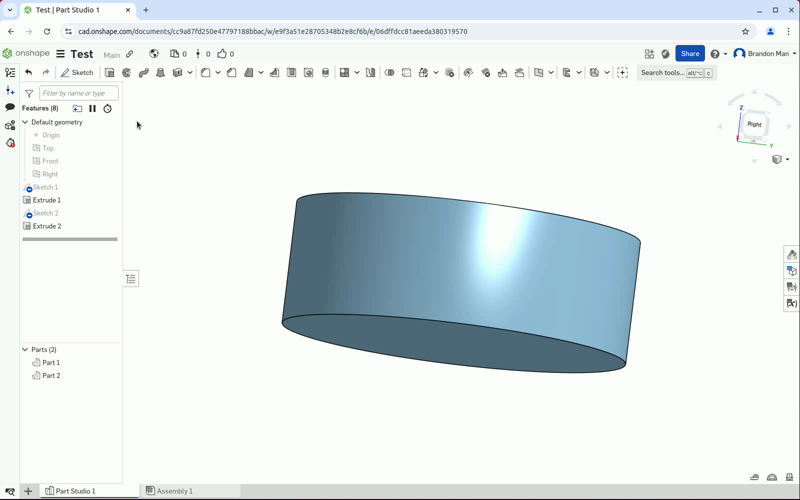
key(right, 3)
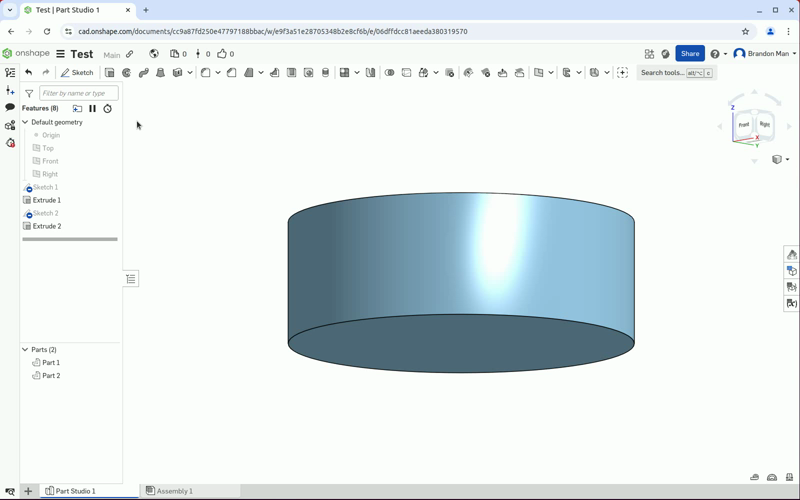
key(down, 3)
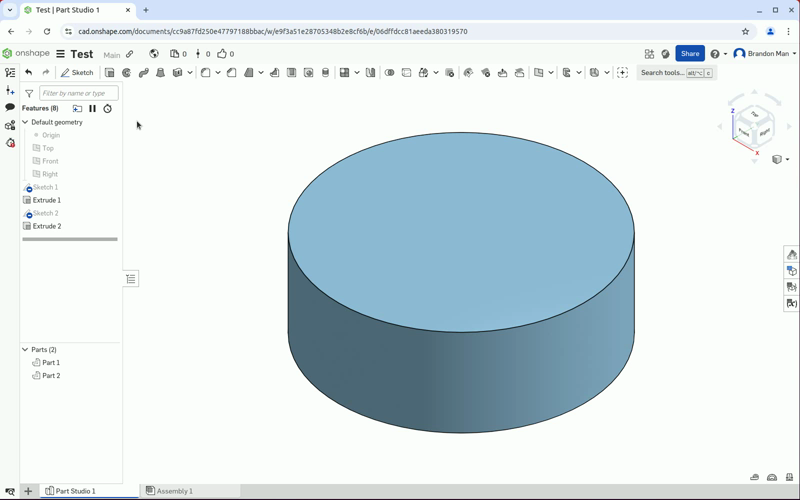
mouse_move(73, 189)
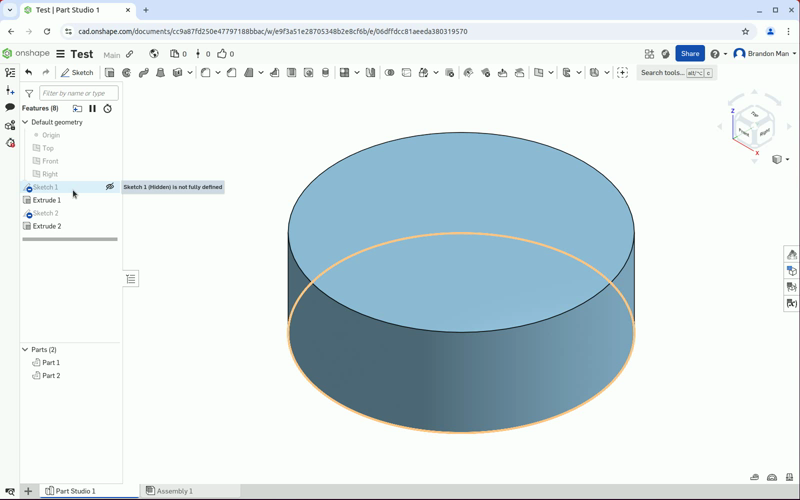
click(73, 189)